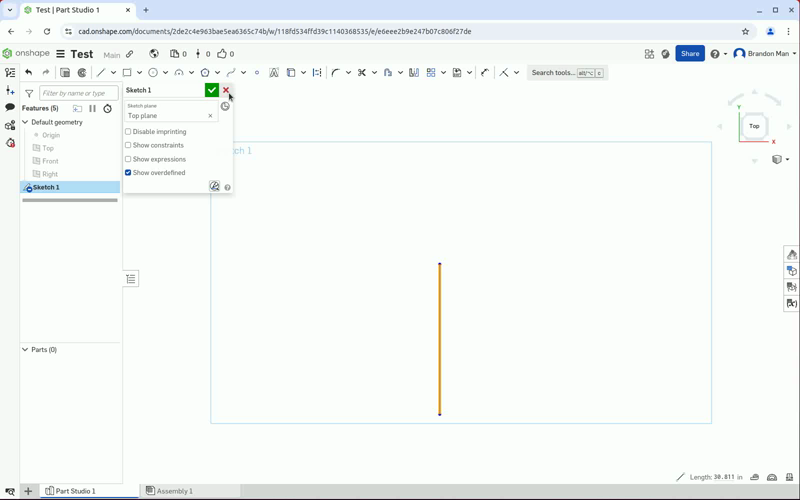
key(shift+h)
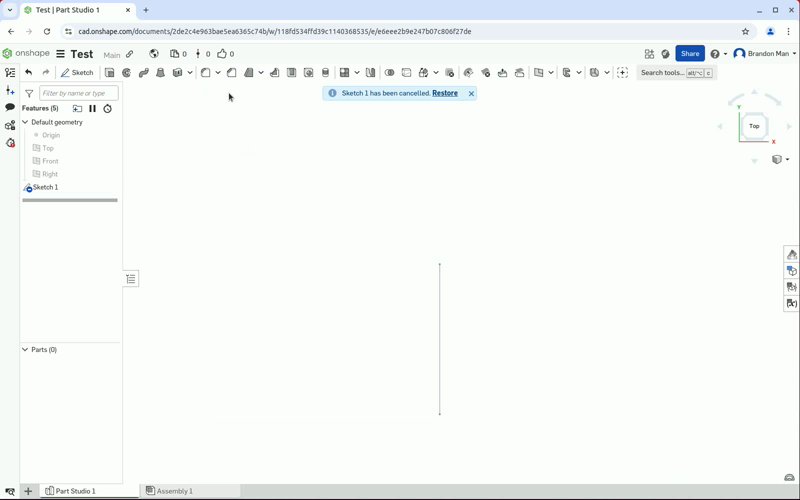
key(shift+s)
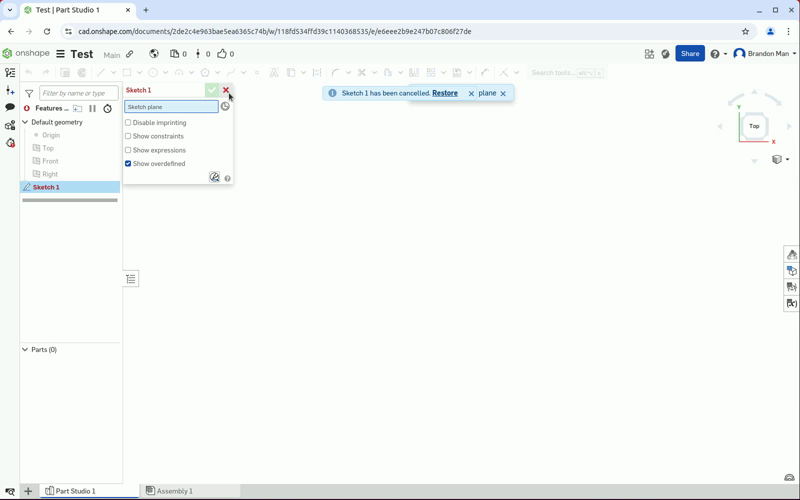
mouse_move(73, 150)
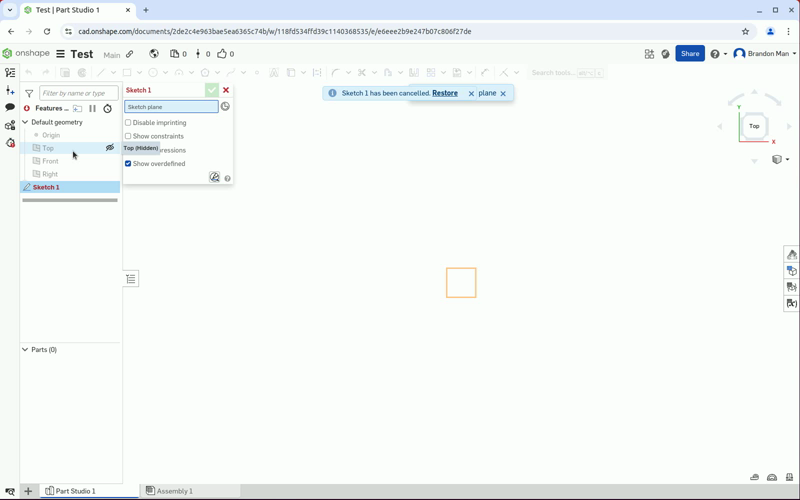
click(73, 150)
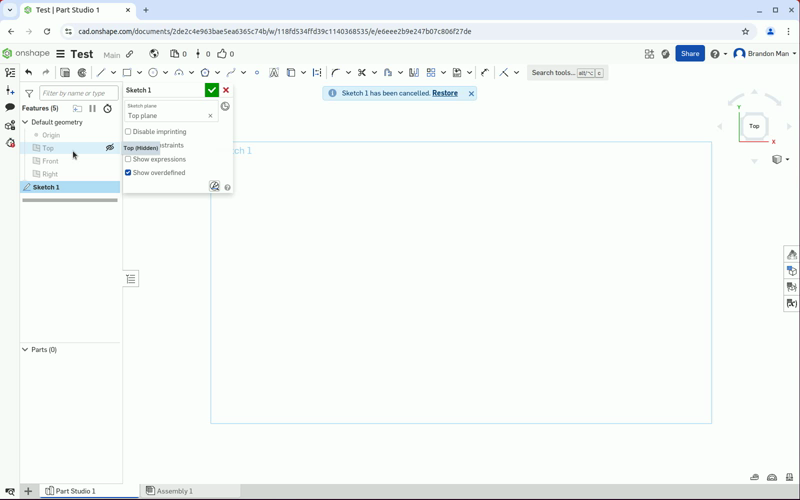
mouse_move(73, 352)
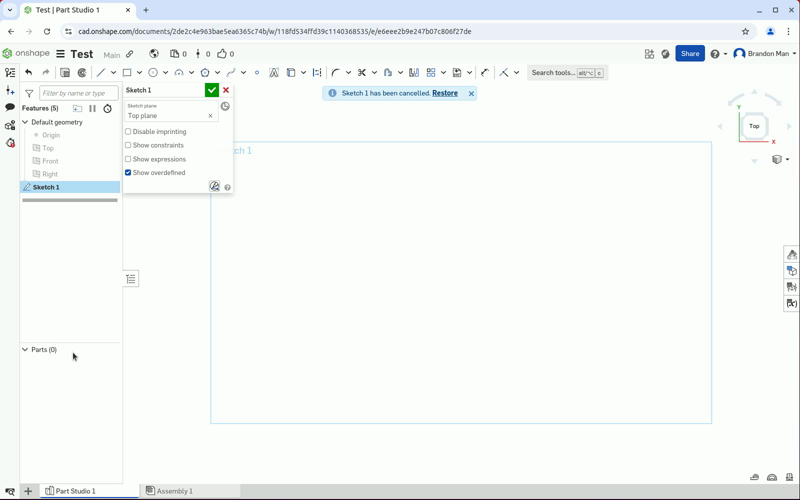
key(y)
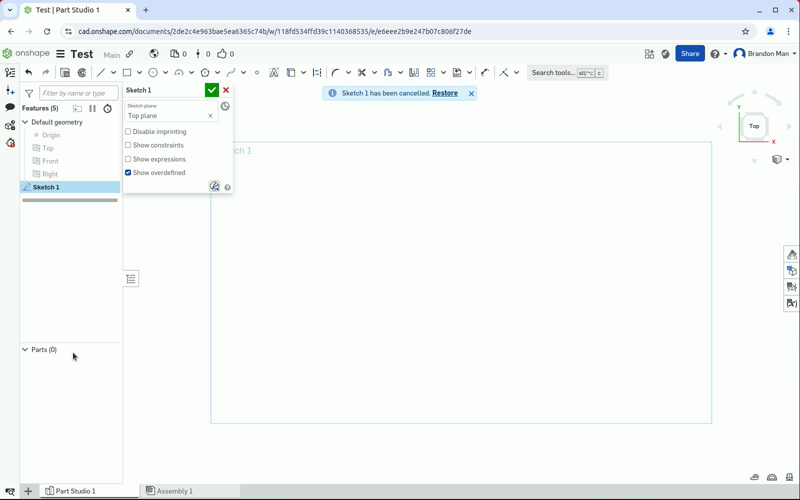
key(c)
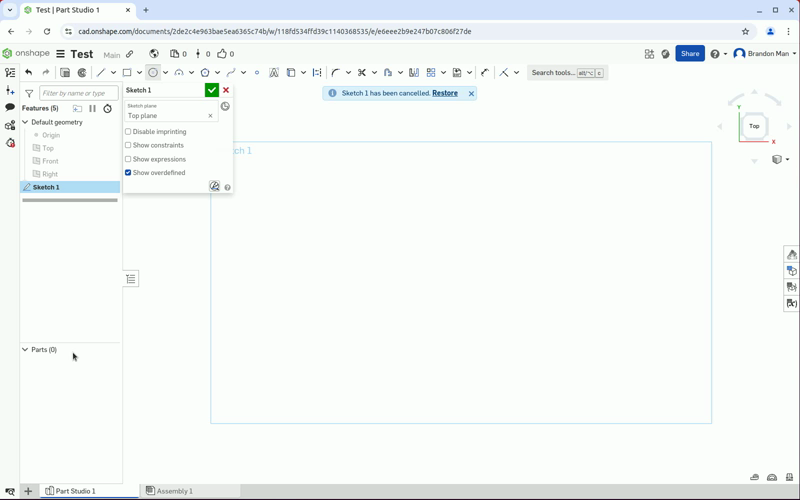
key_down(shift)
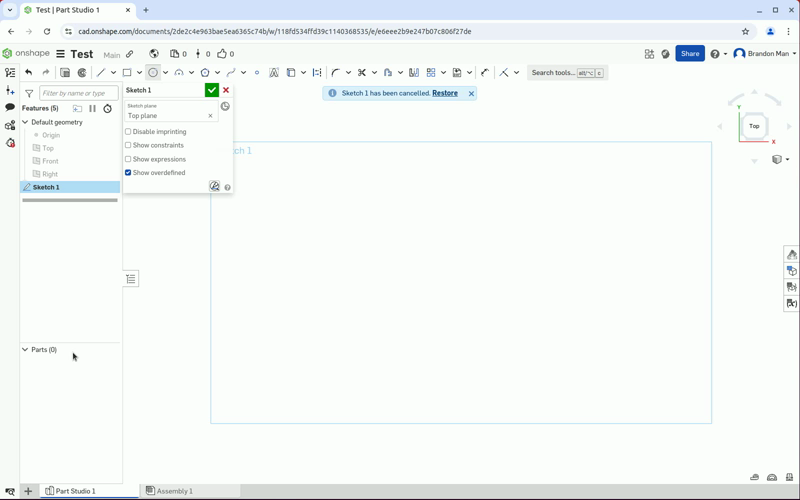
mouse_move(460, 282)
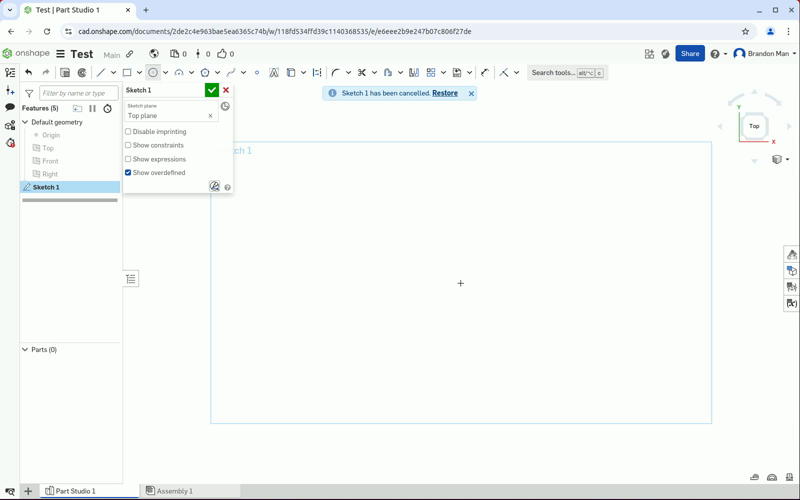
click(460, 282)
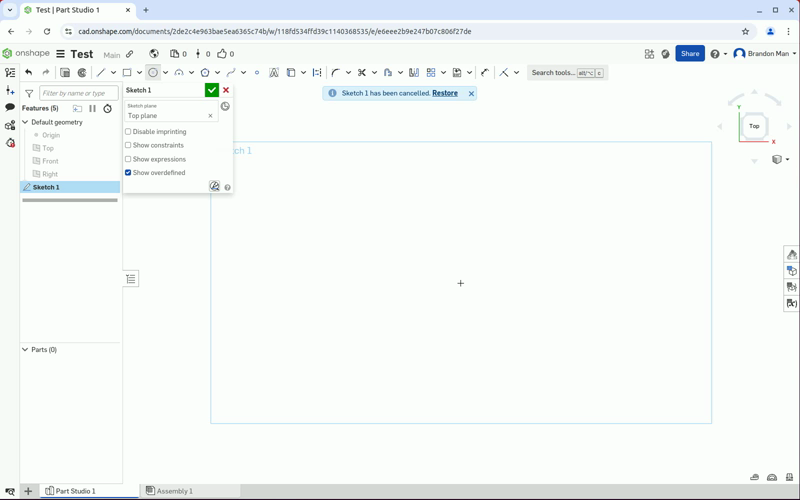
key_up(shift)
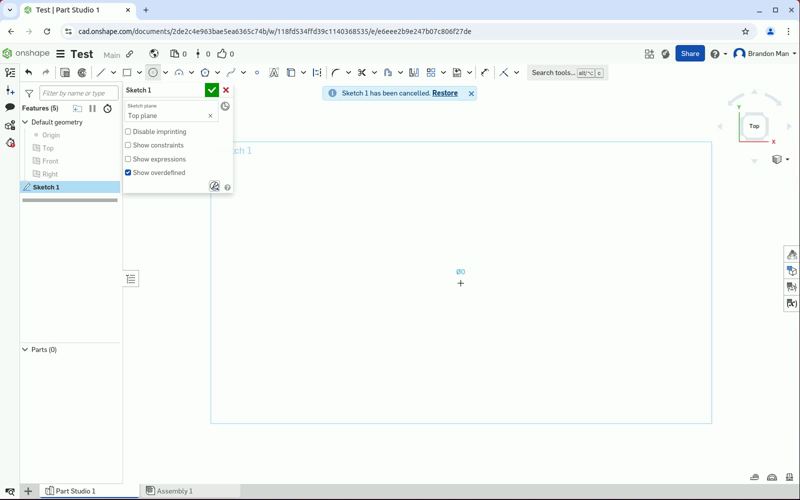
mouse_move(504, 282)
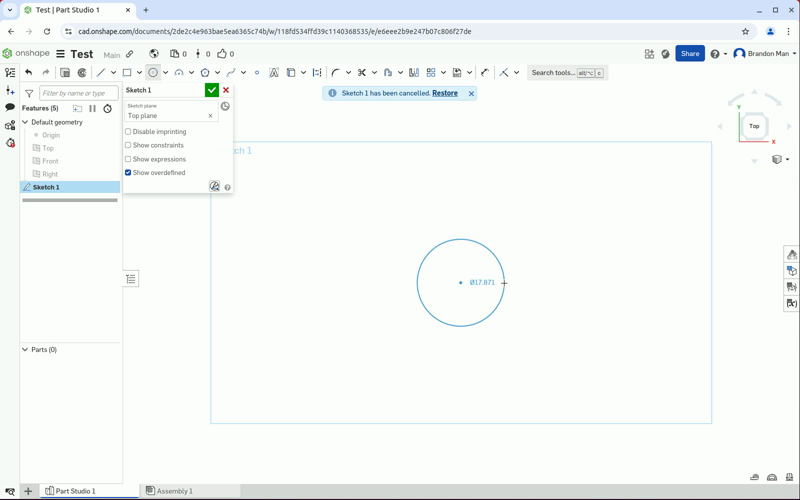
click(504, 282)
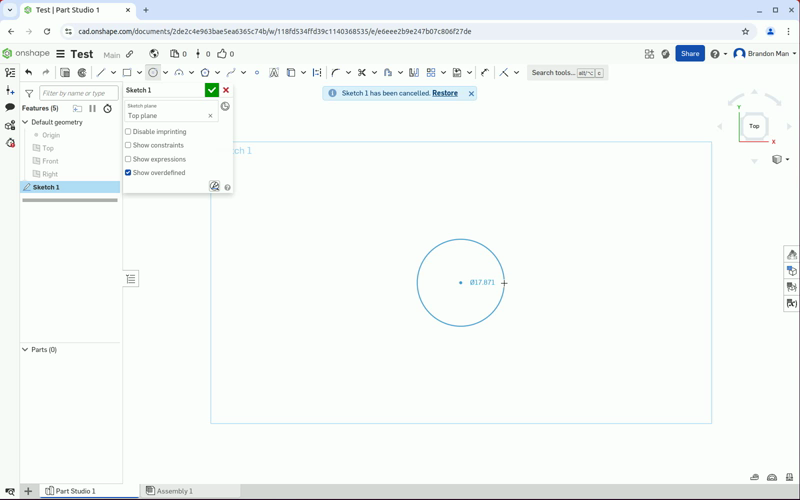
key(esc)
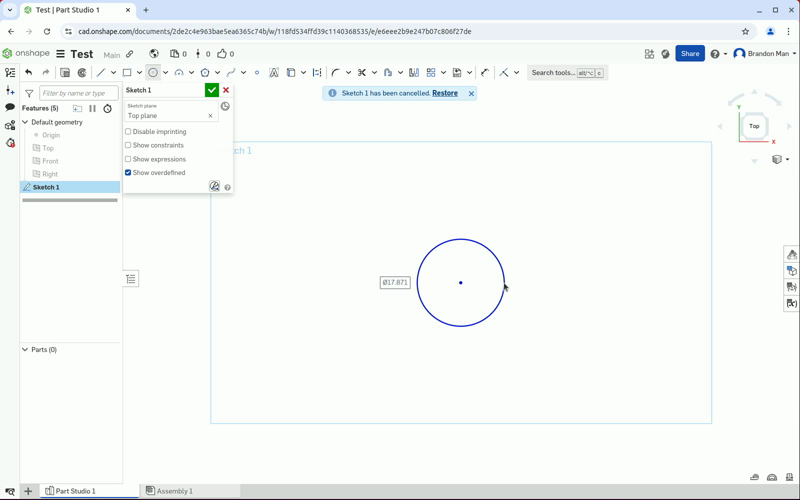
mouse_move(434, 266)
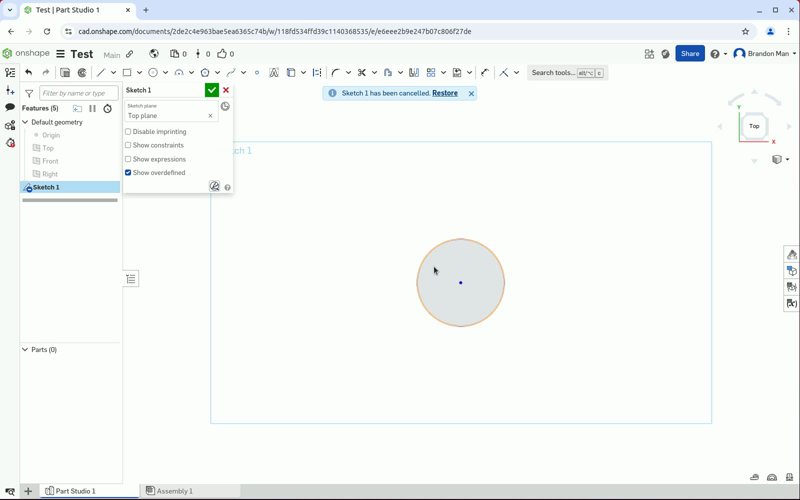
click(434, 266)
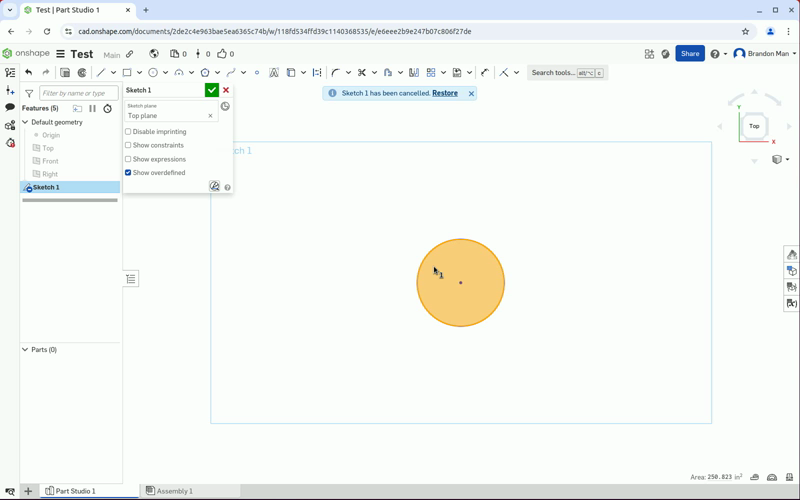
mouse_move(73, 352)
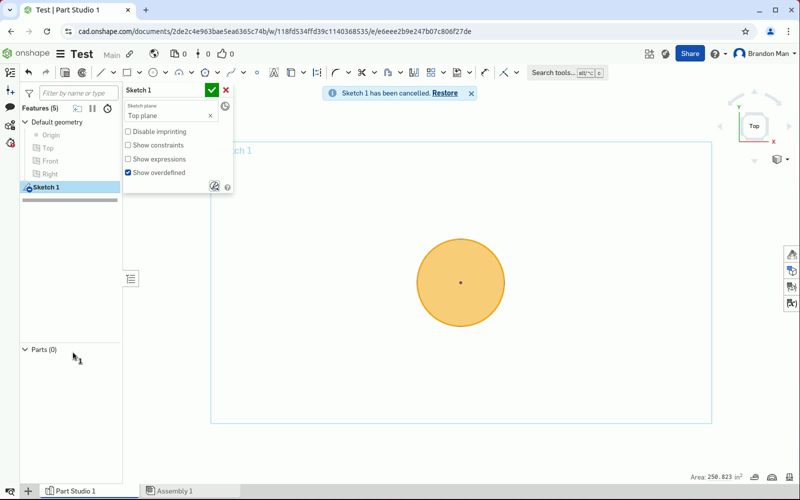
key(shift+y)
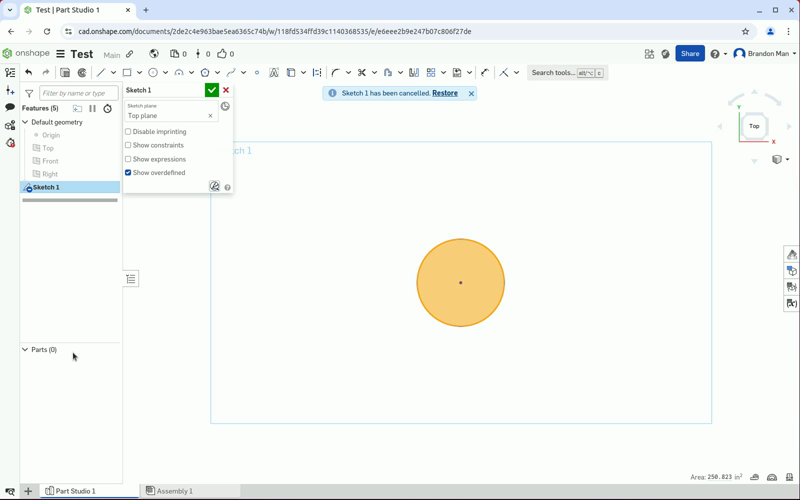
key(shift+e)
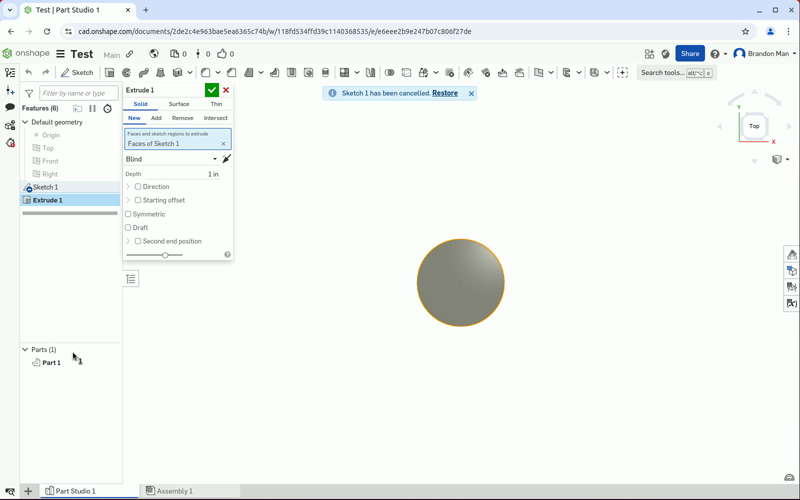
mouse_move(143, 106)
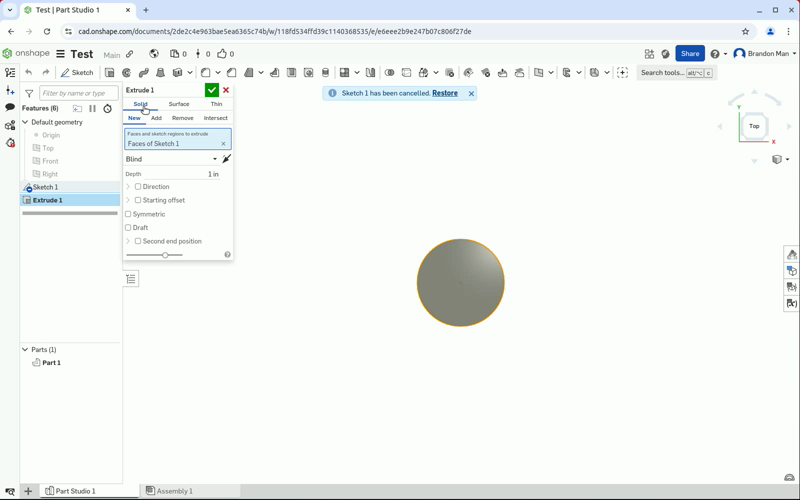
click(143, 106)
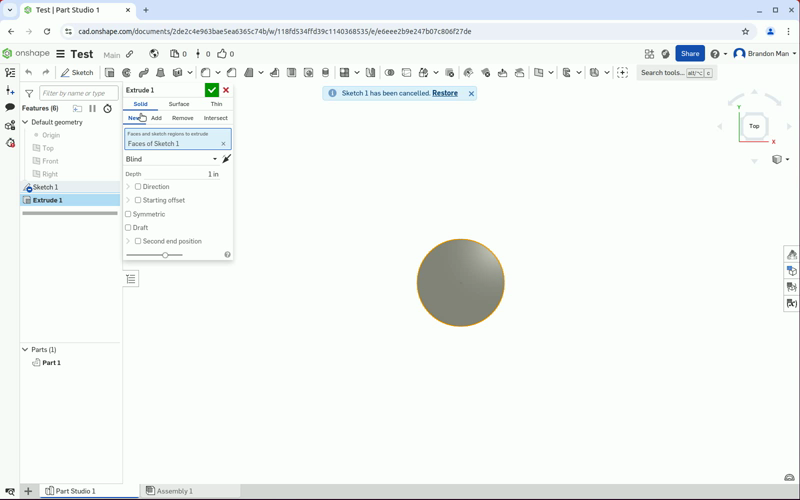
mouse_move(137, 120)
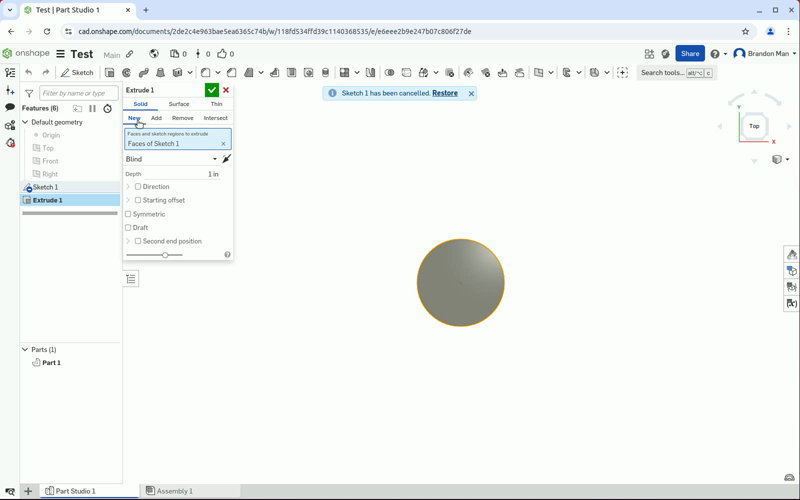
click(137, 120)
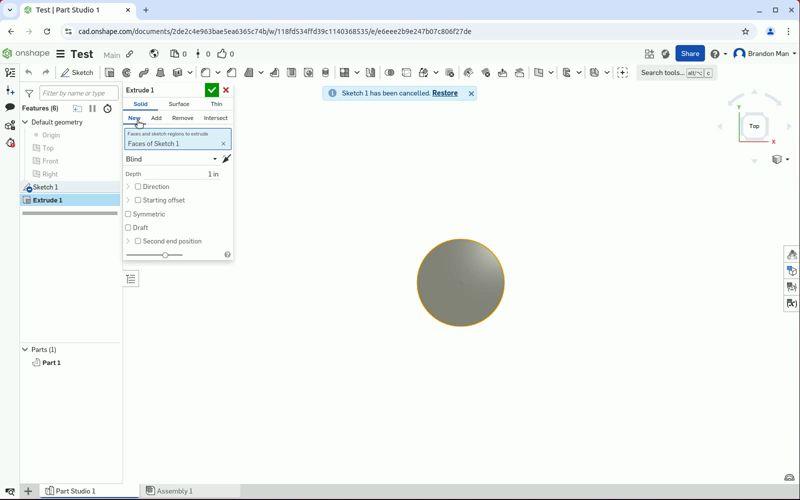
key(tab, 4)
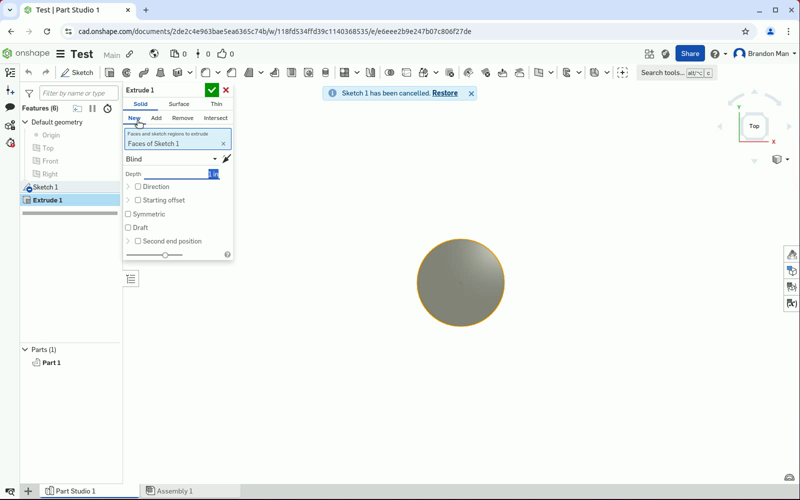
text(23.108)
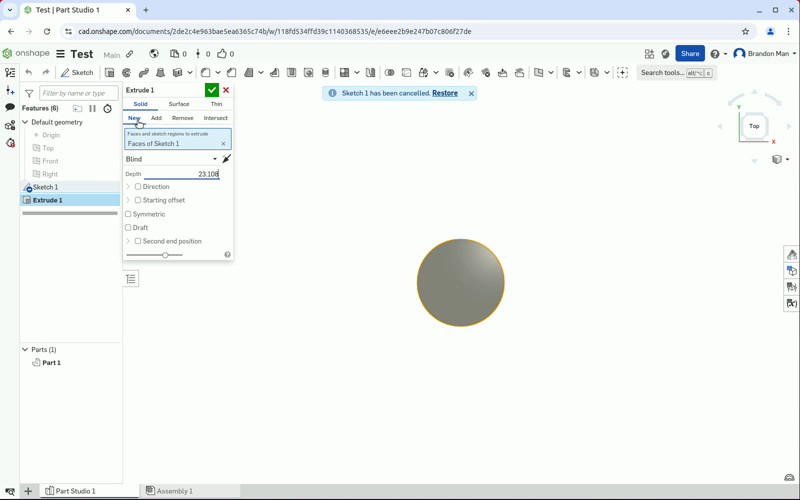
key(enter)
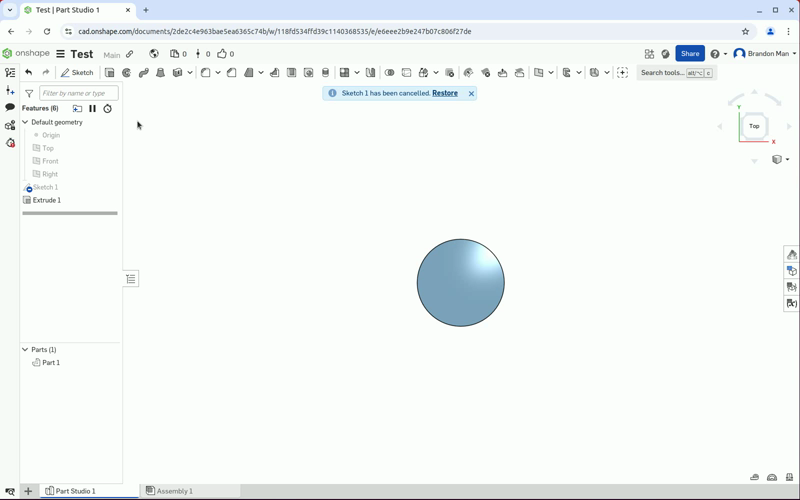
key(shift+h)
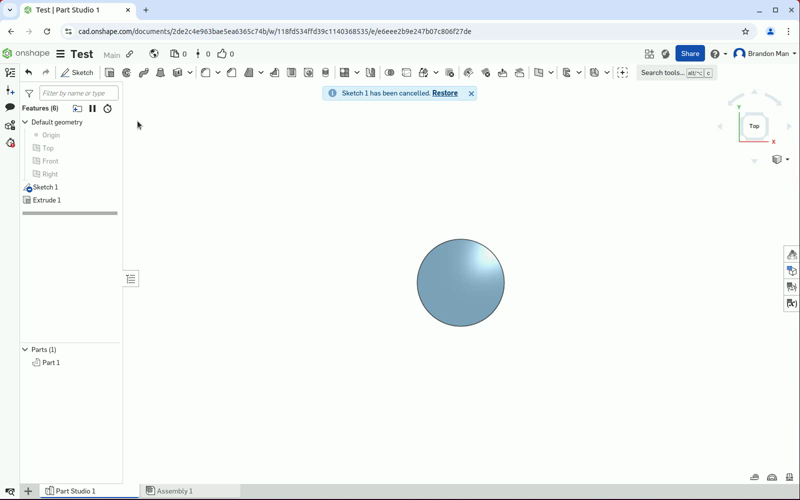
key(shift+h)
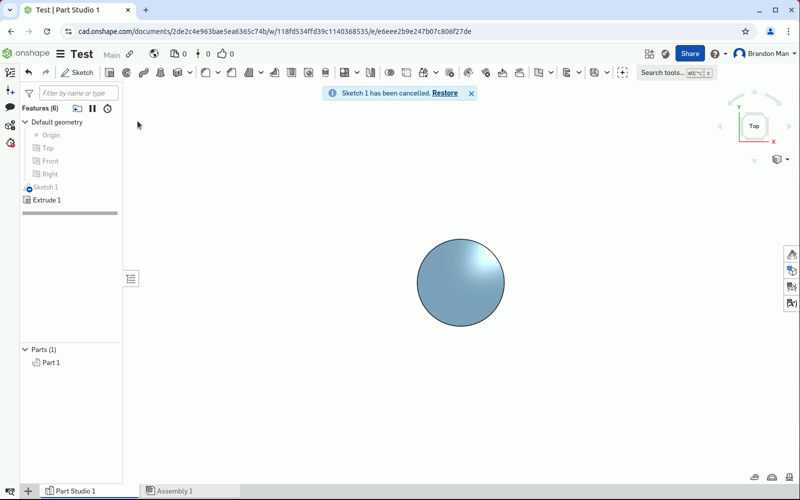
mouse_move(73, 189)
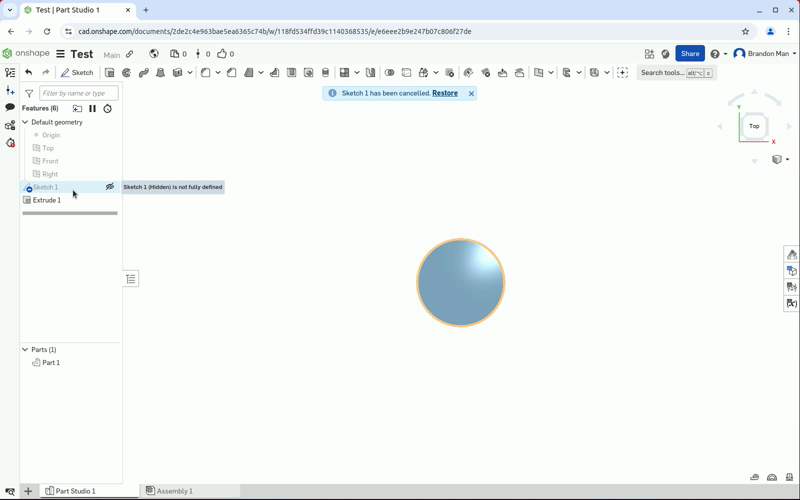
click(73, 189)
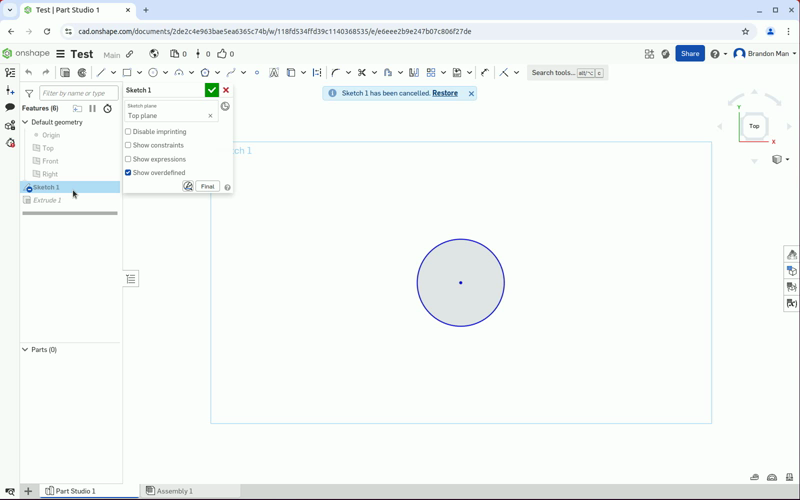
mouse_move(229, 92)
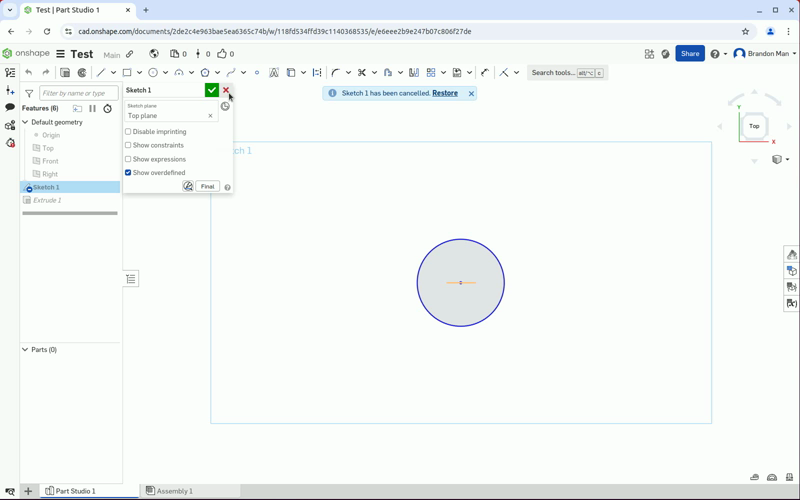
click(229, 92)
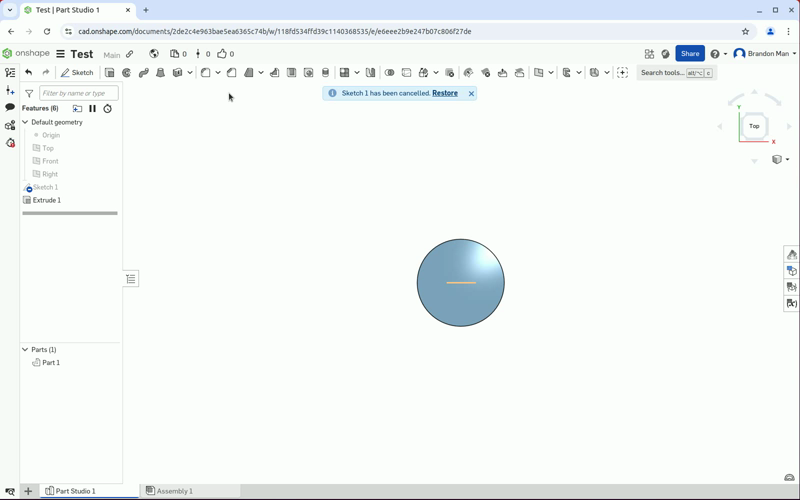
mouse_move(541, 75)
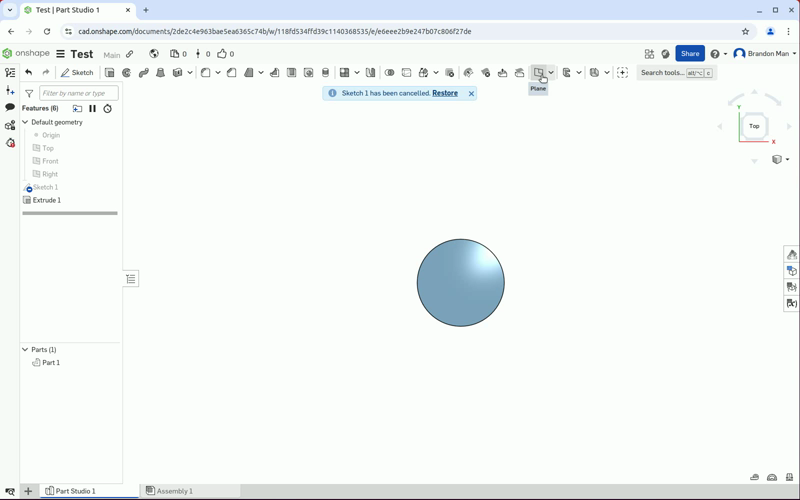
click(541, 75)
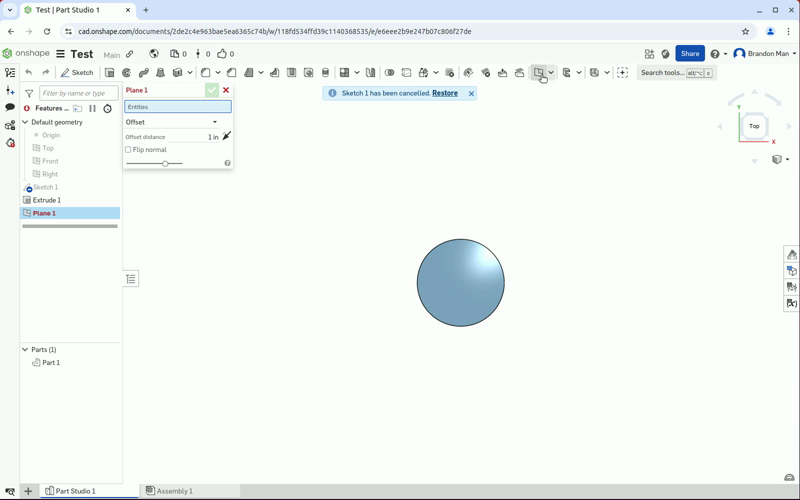
mouse_move(73, 150)
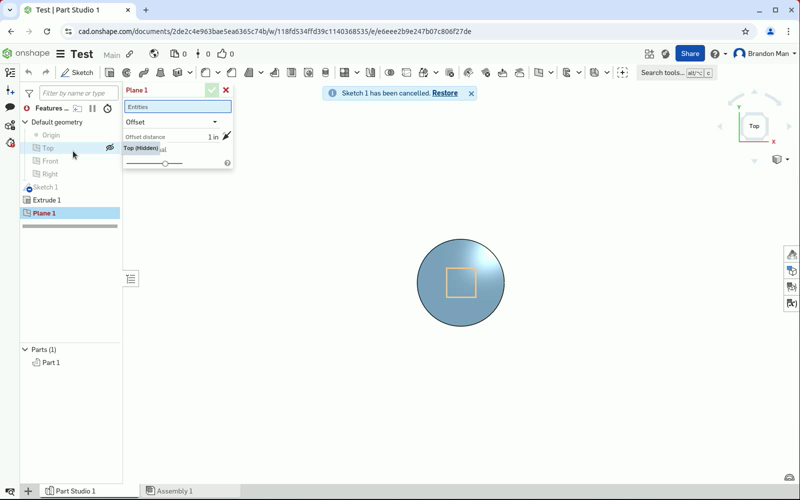
click(73, 150)
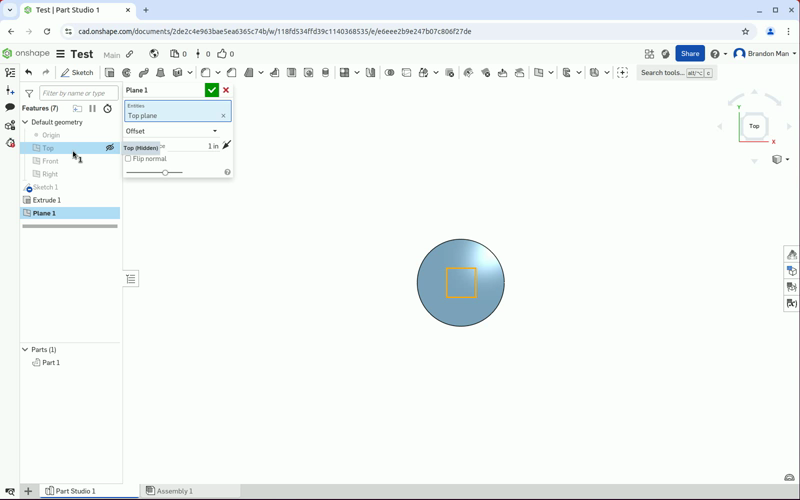
key(tab, 2)
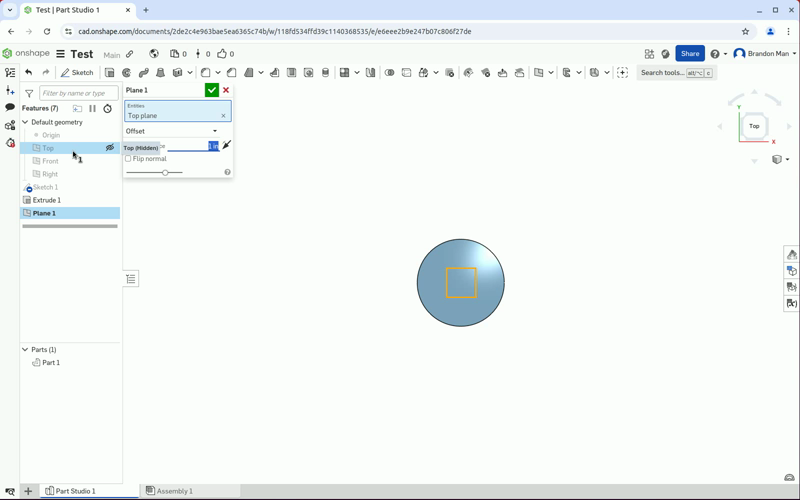
text(23.108)
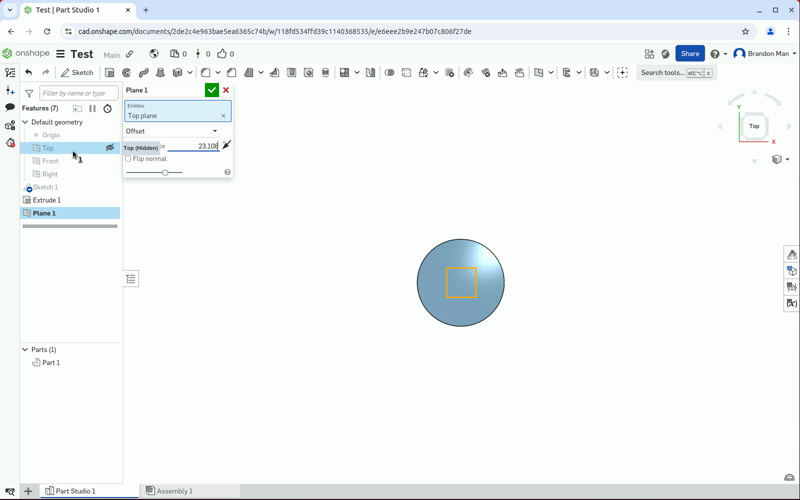
key(enter, 2)
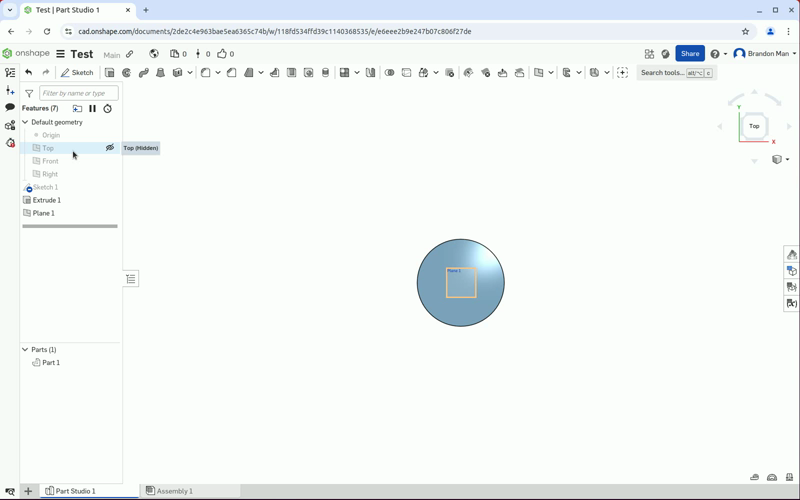
key(shift+s)
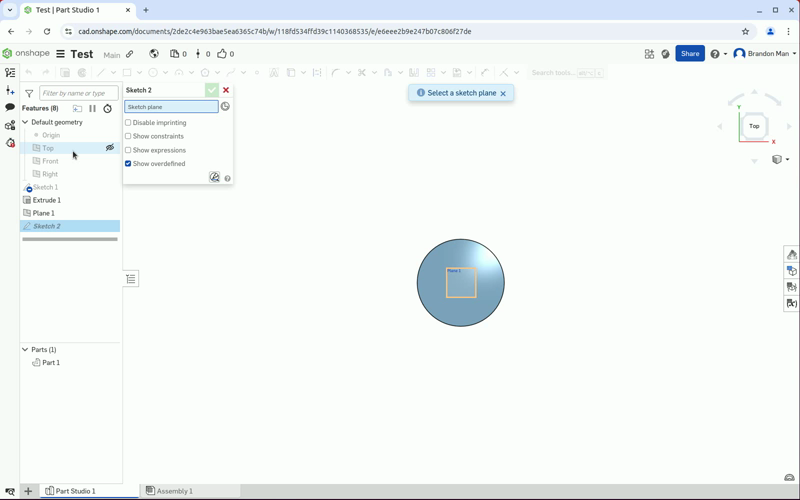
mouse_move(73, 215)
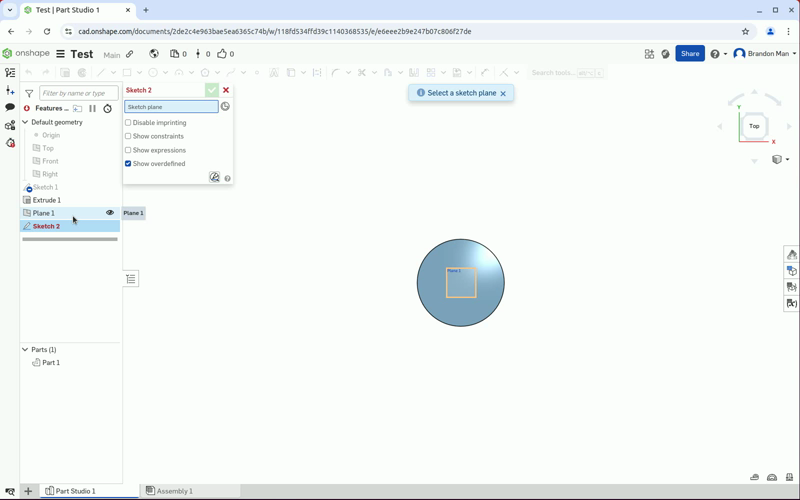
click(73, 215)
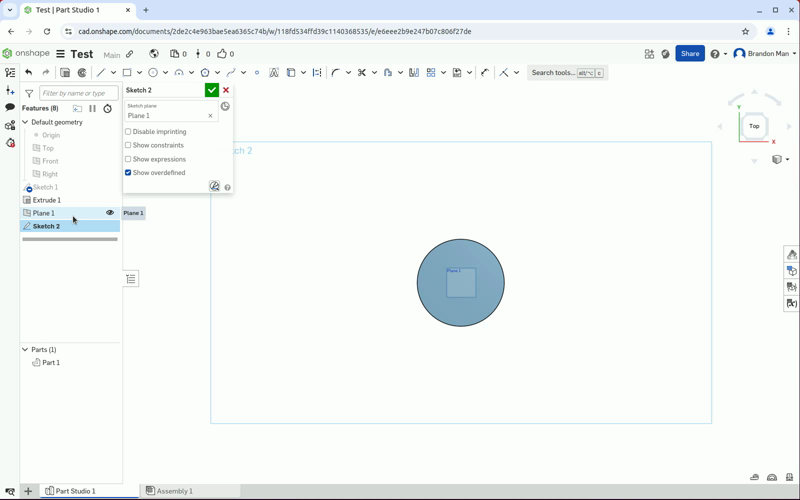
mouse_move(73, 352)
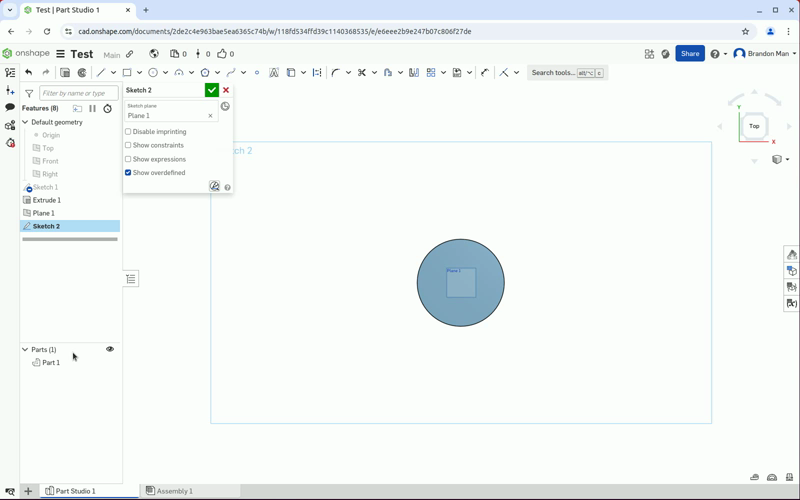
key(y)
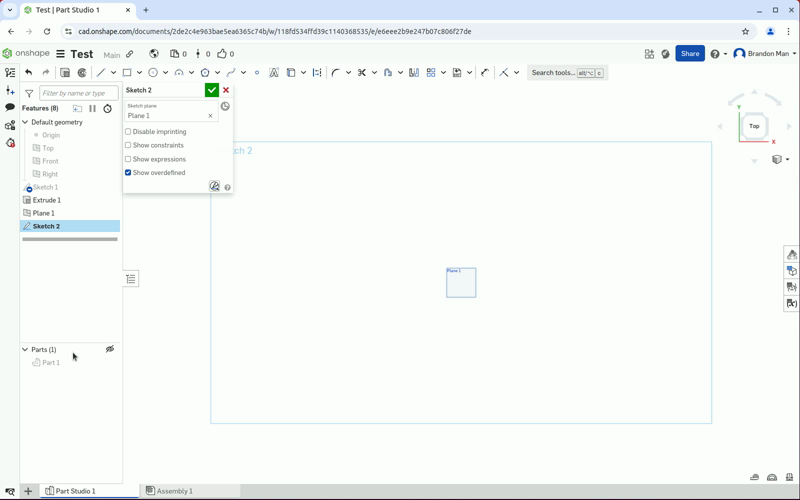
key(c)
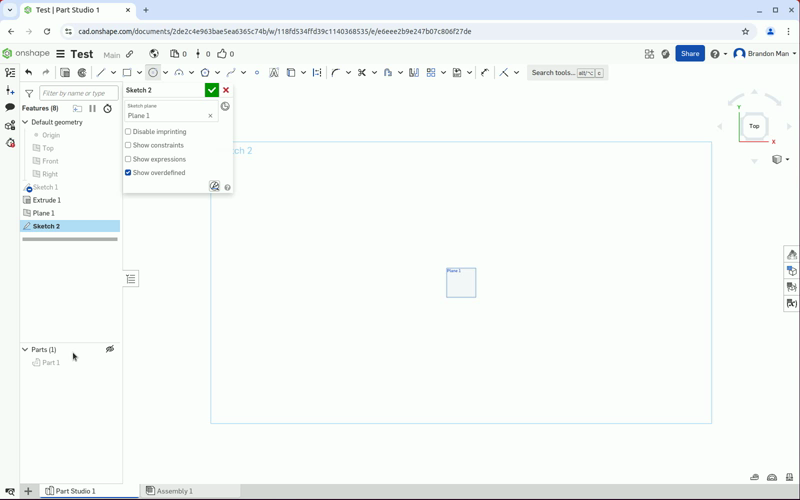
key_down(shift)
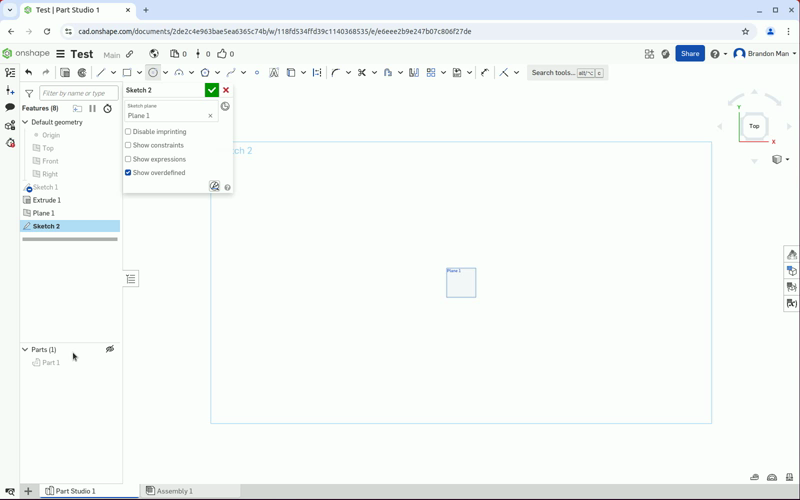
mouse_move(461, 282)
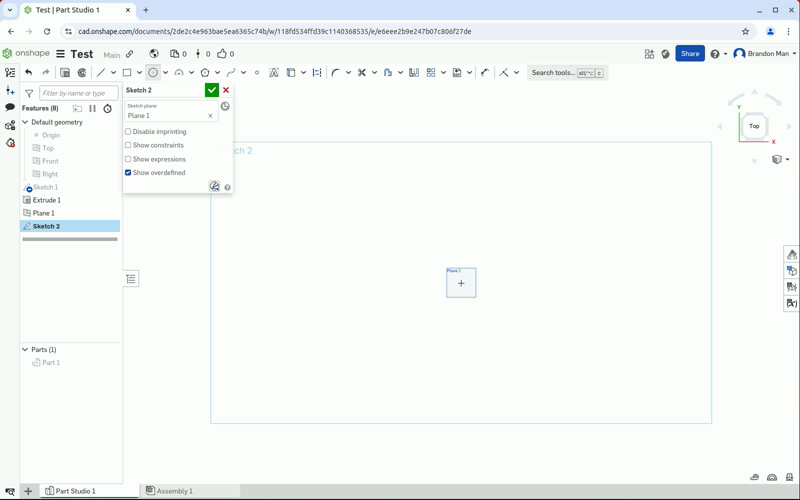
click(461, 282)
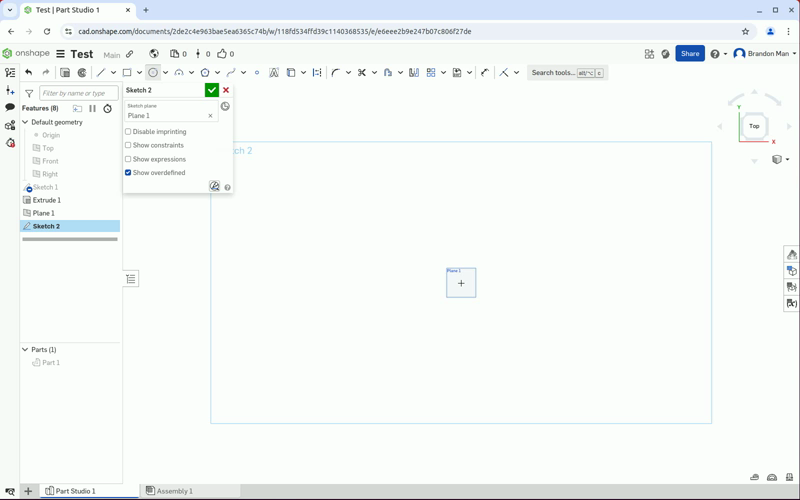
key_up(shift)
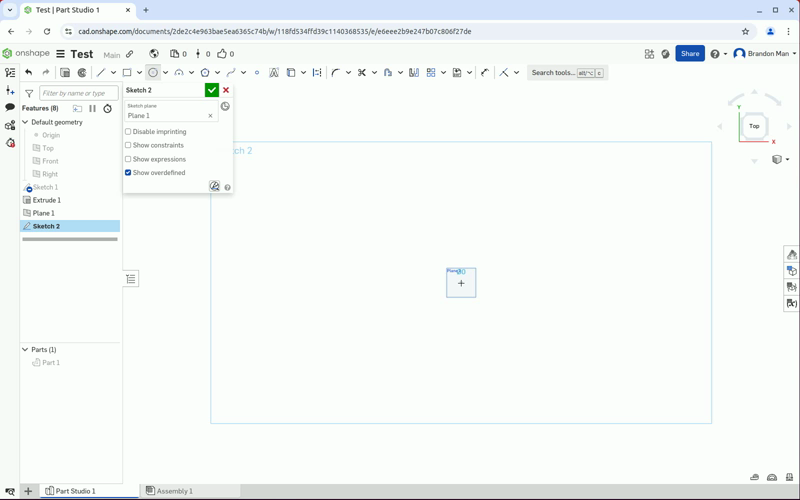
mouse_move(501, 282)
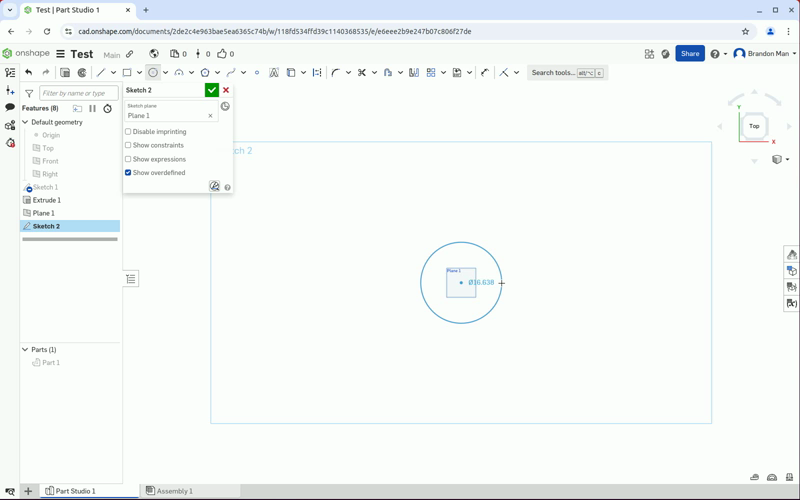
click(501, 282)
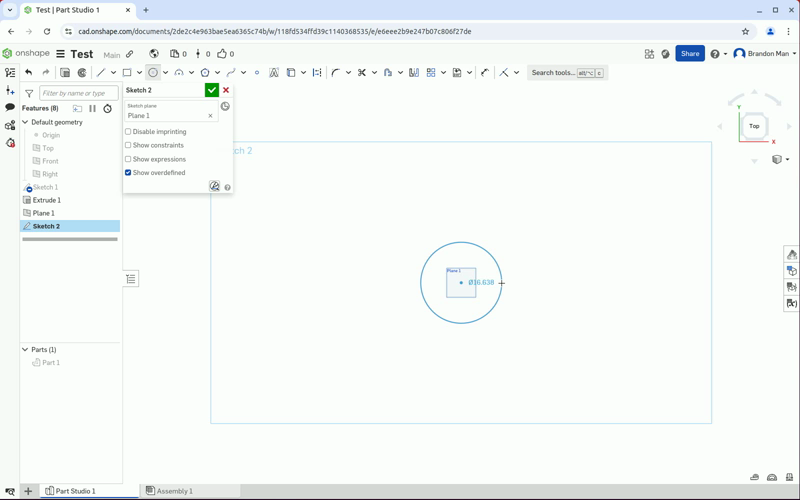
key(esc)
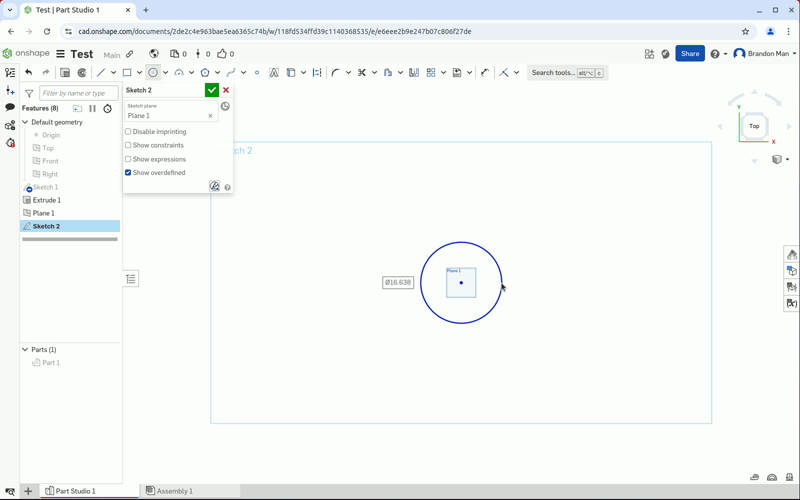
mouse_move(467, 264)
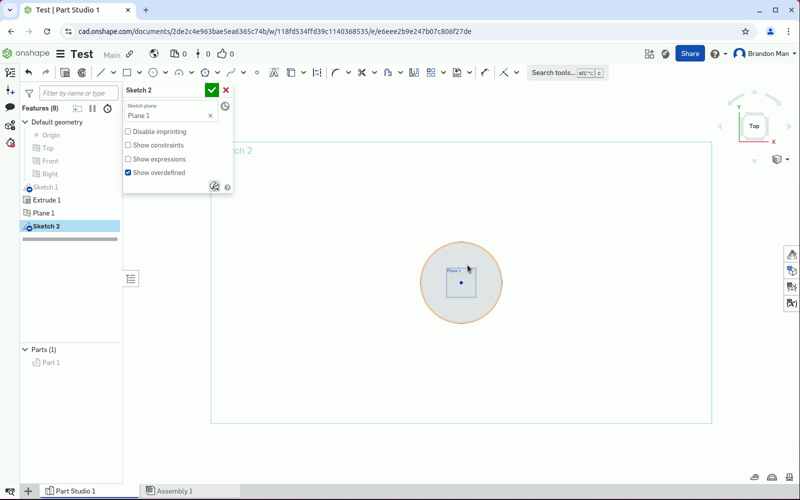
click(467, 264)
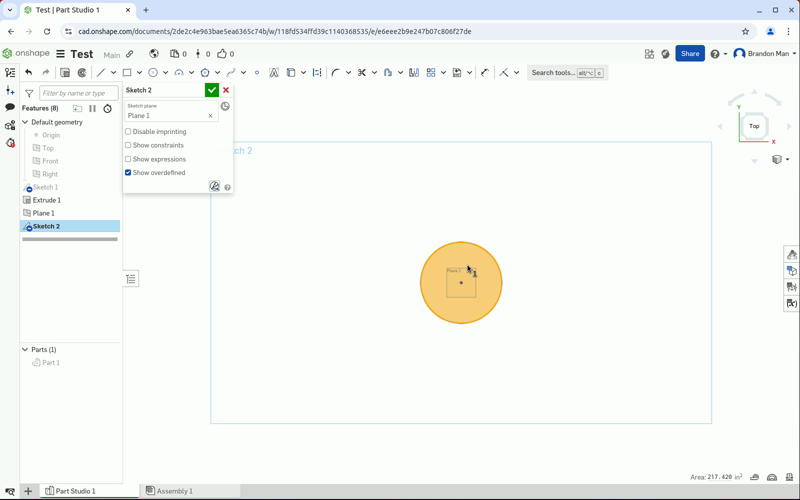
mouse_move(73, 352)
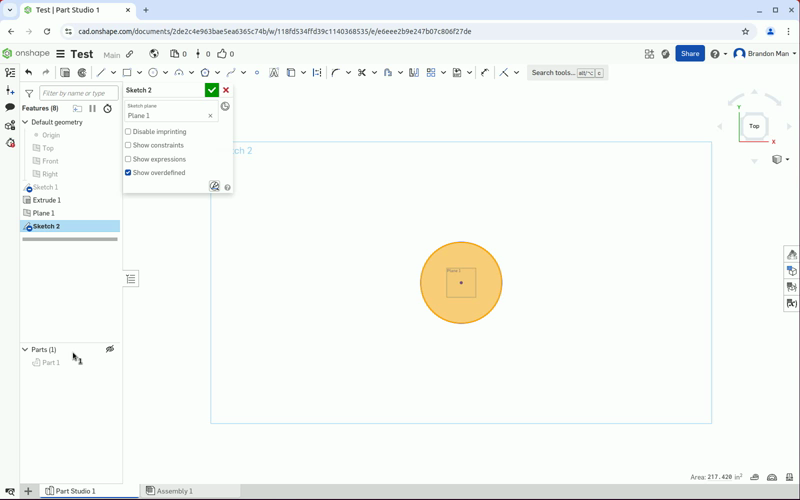
key(shift+y)
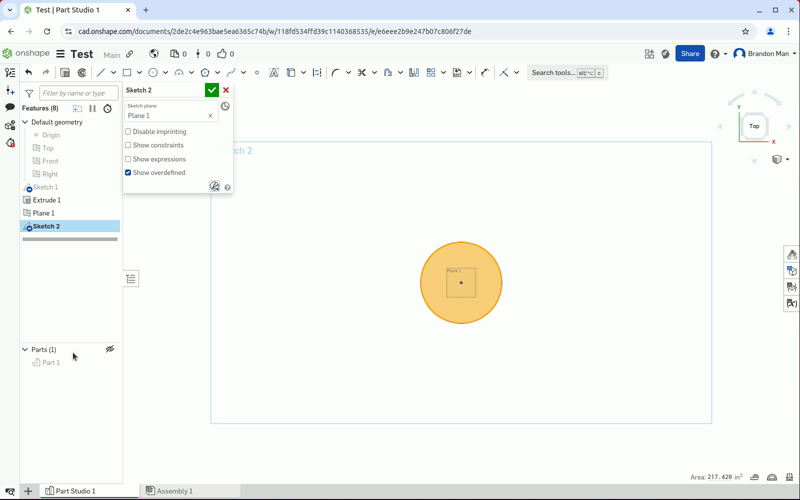
key(shift+e)
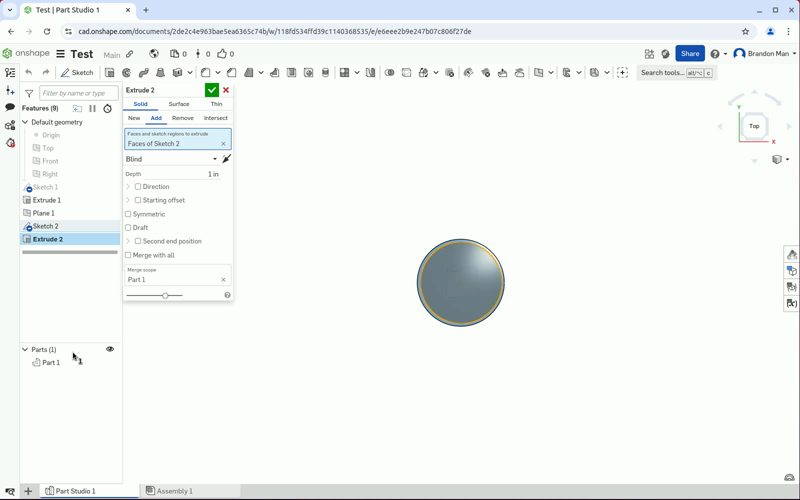
mouse_move(143, 106)
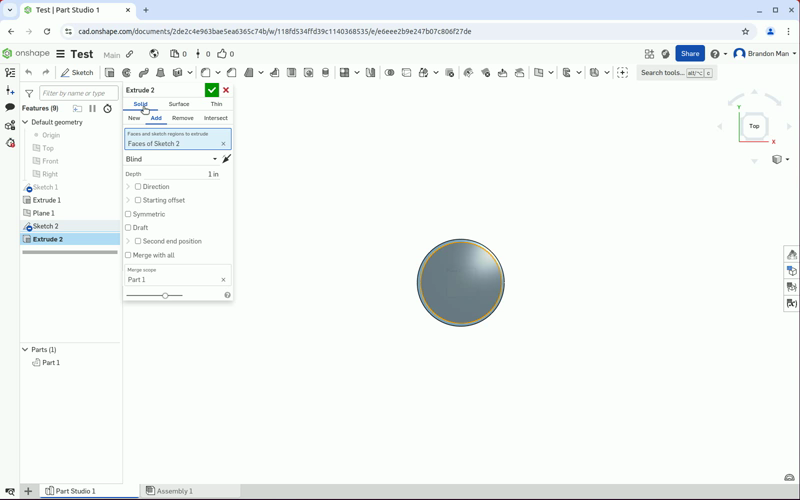
click(143, 106)
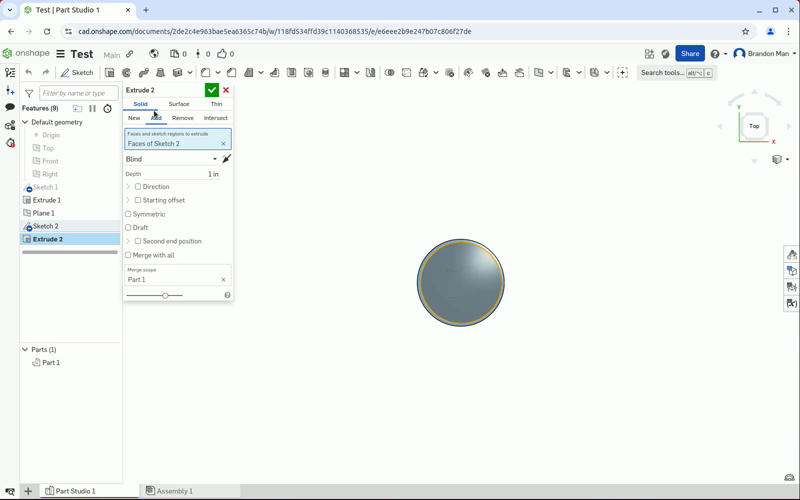
mouse_move(186, 120)
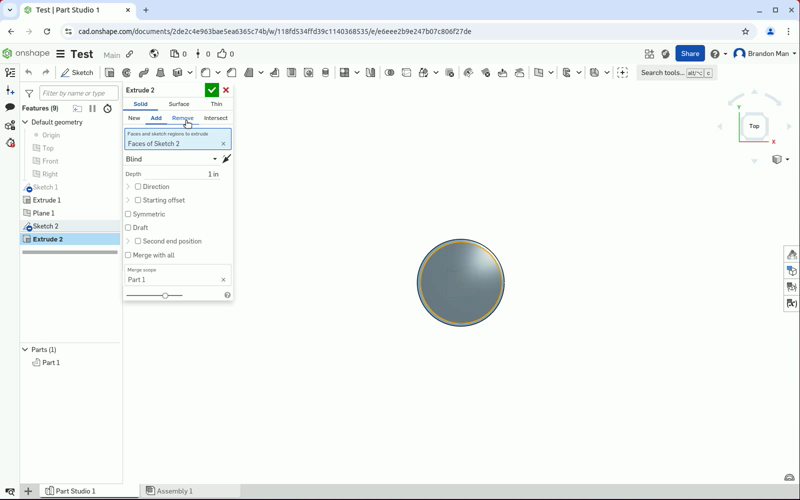
click(186, 120)
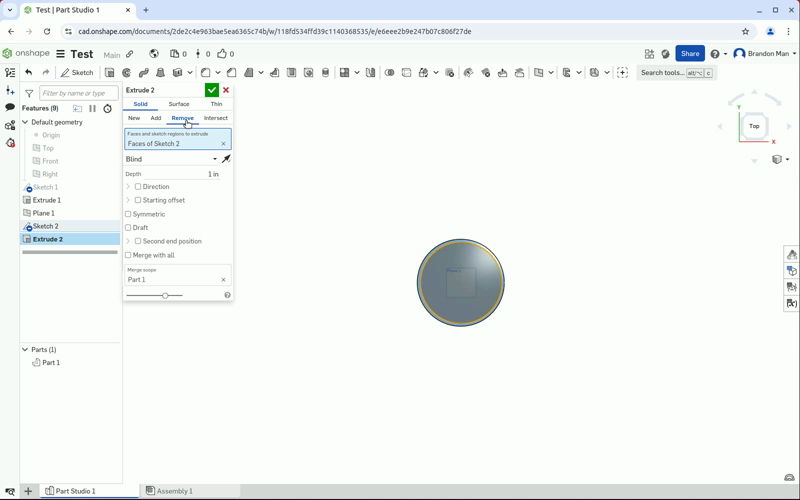
key(tab, 4)
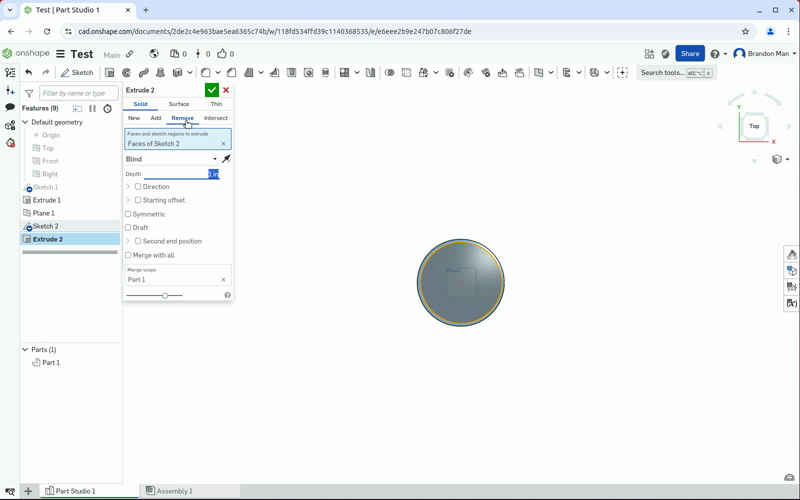
text(21.664)
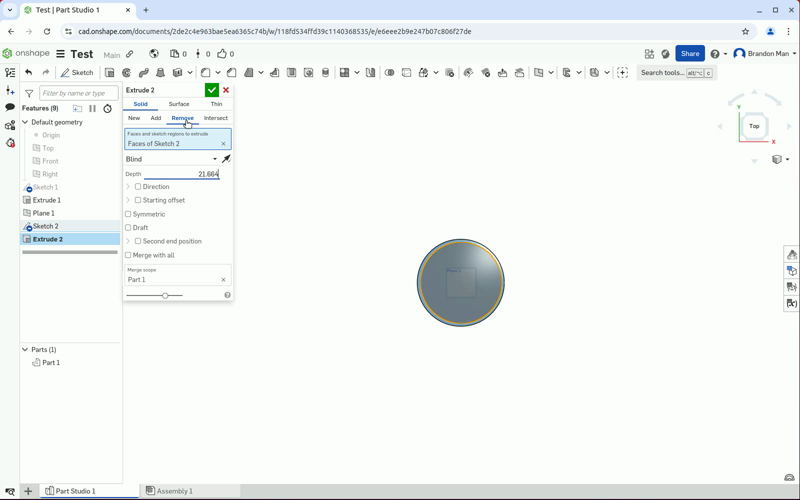
key(tab, 6)
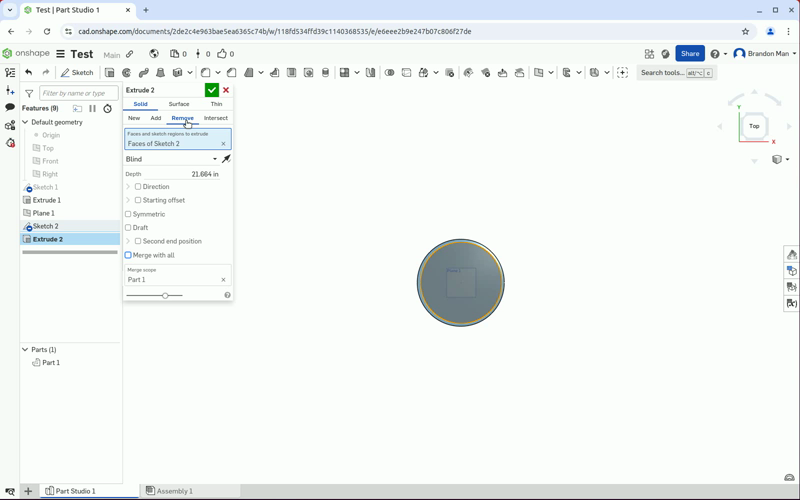
key(space)
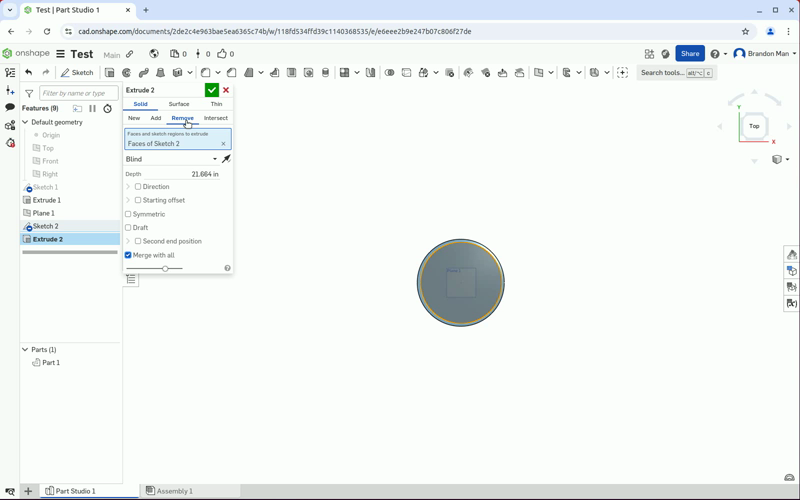
key(enter)
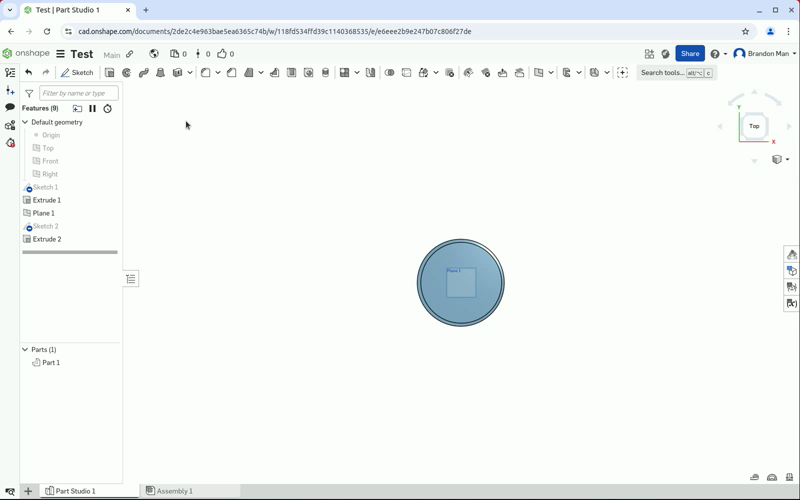
key(shift+h)
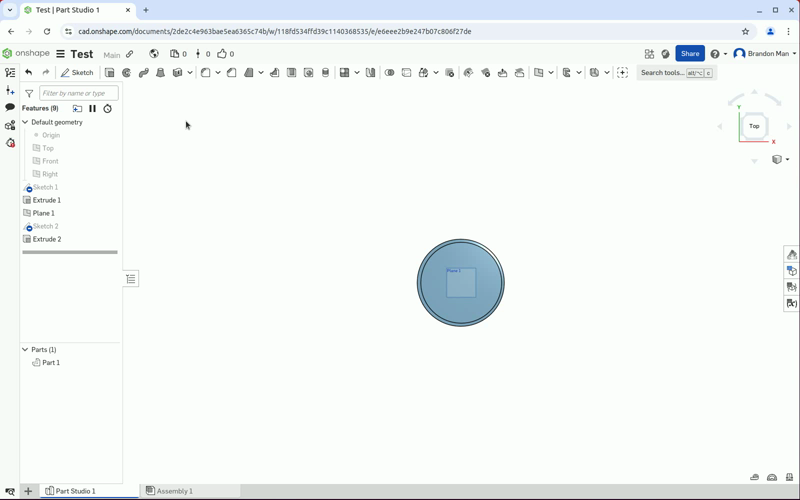
key(shift+h)
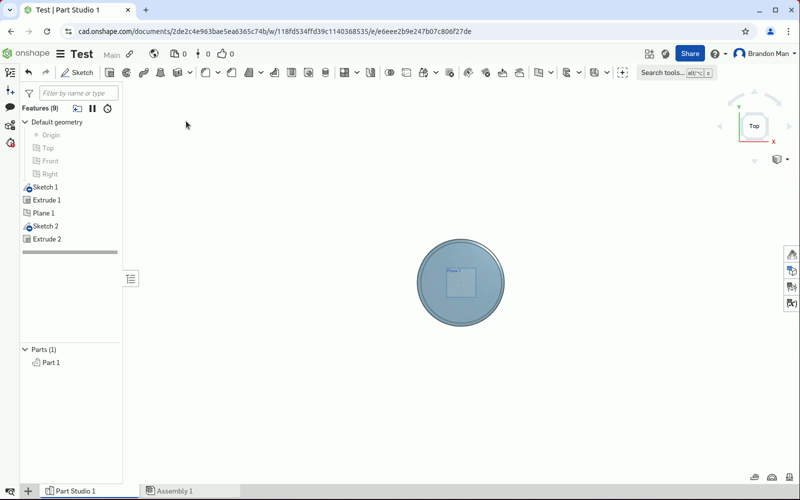
key(shift+7)
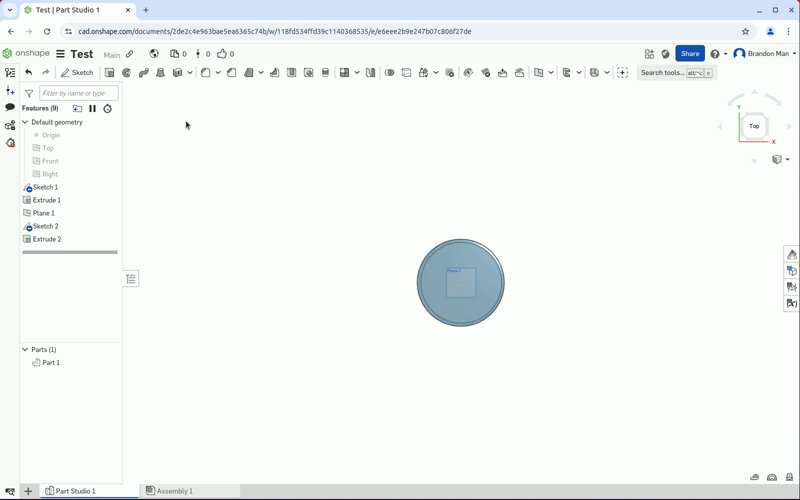
key(up, 3)
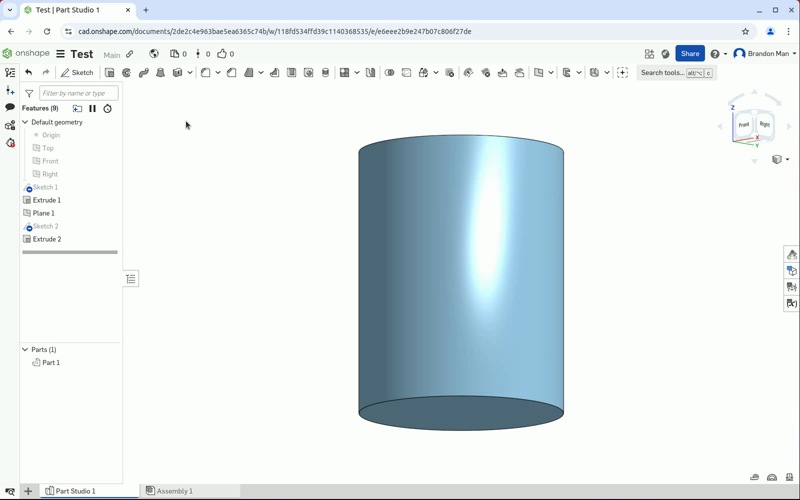
key(left, 3)
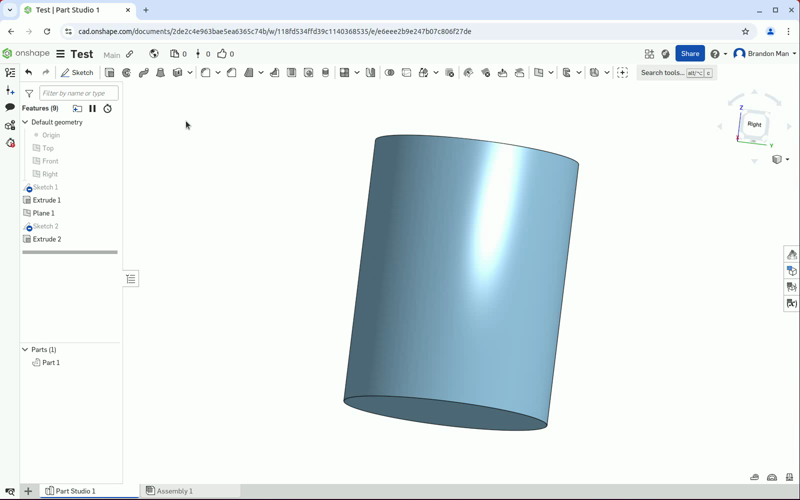
key(right, 3)
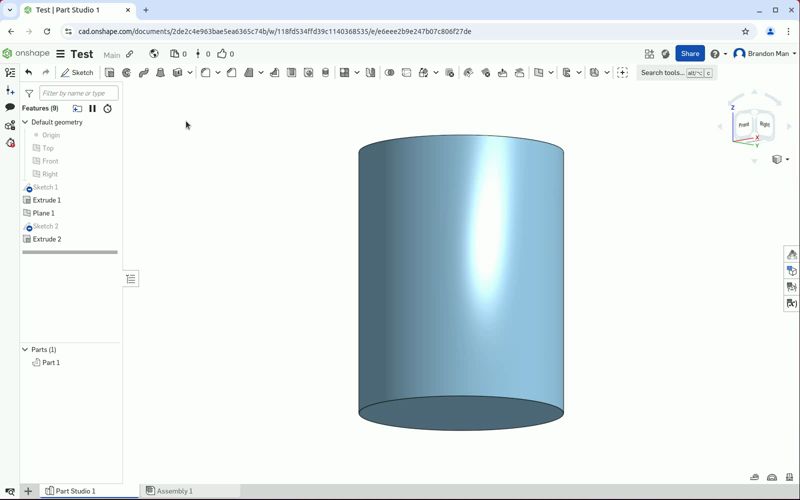
key(down, 3)
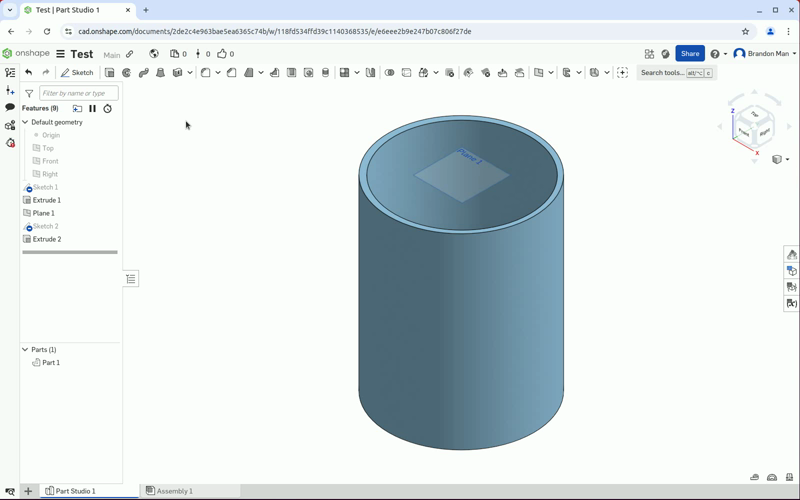
mouse_move(73, 189)
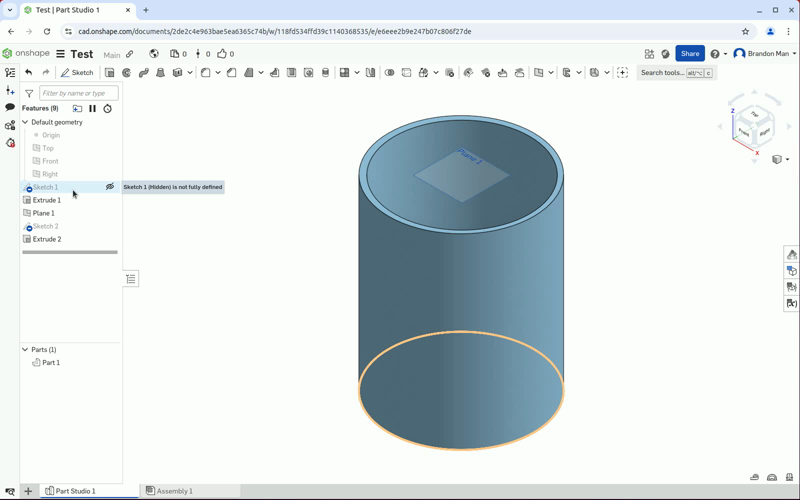
click(73, 189)